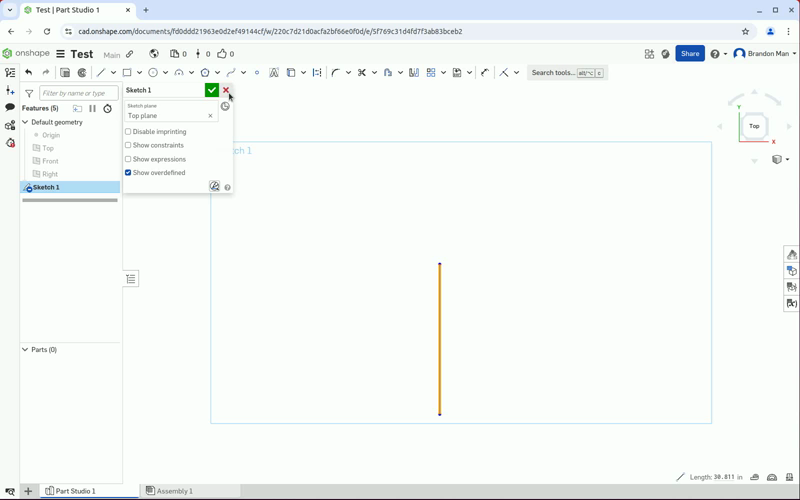
key(shift+h)
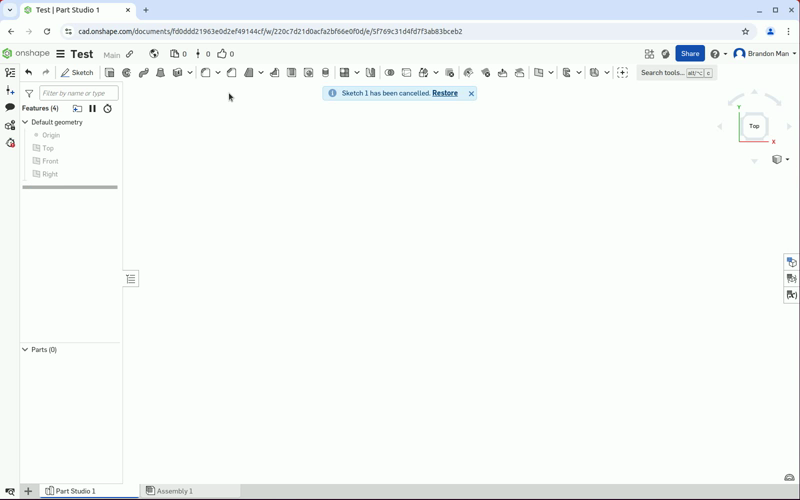
mouse_move(73, 352)
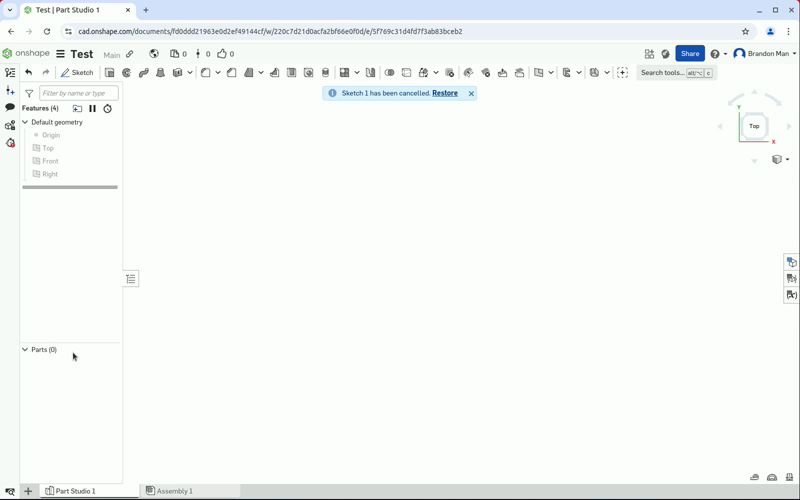
key(y)
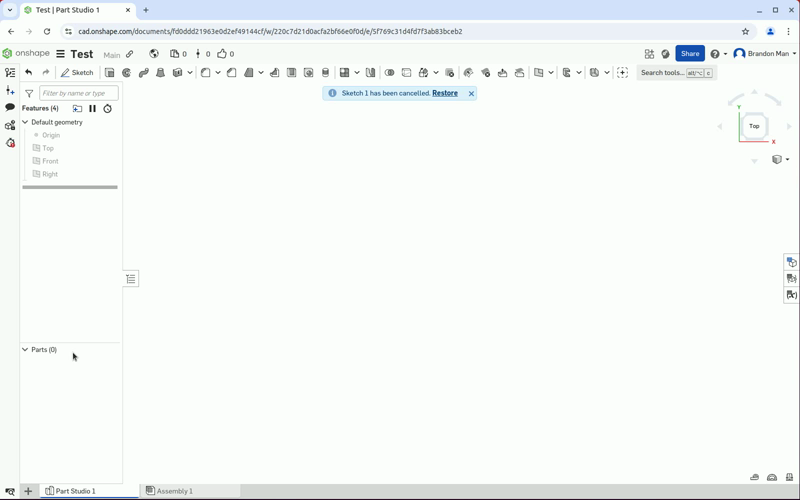
key(shift+p)
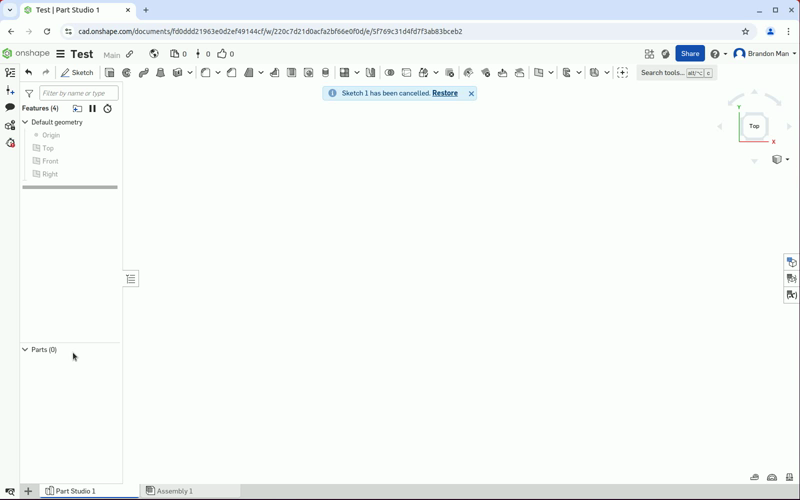
key(space)
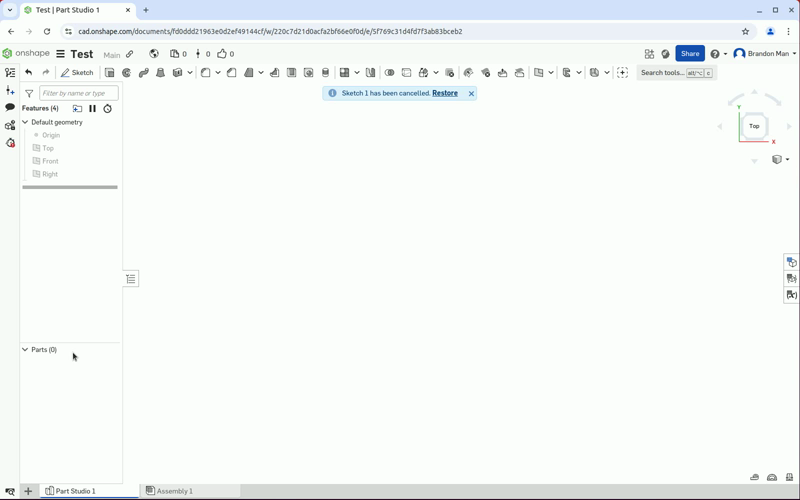
key_down(shift)
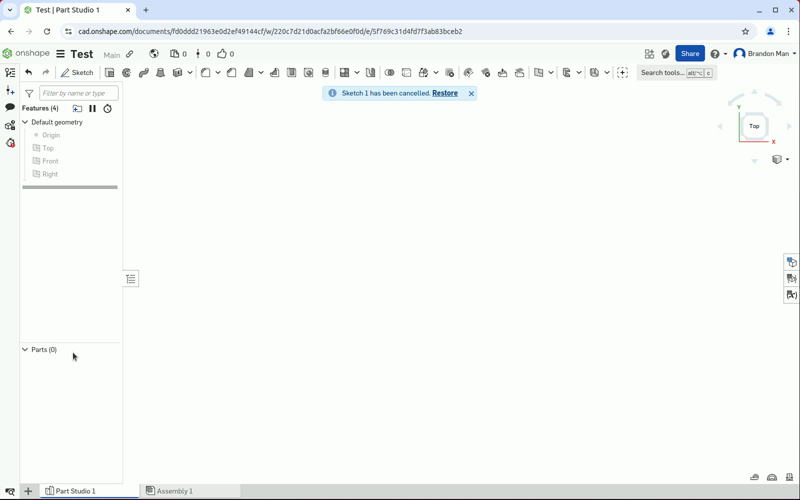
key(up)
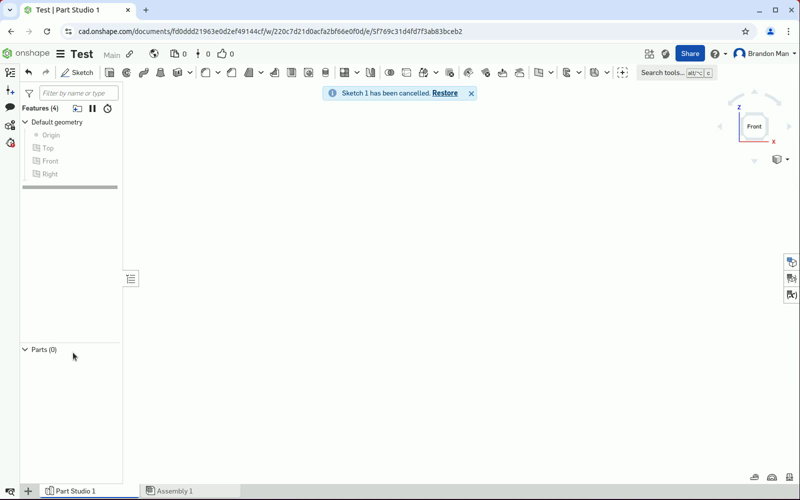
key_up(shift)
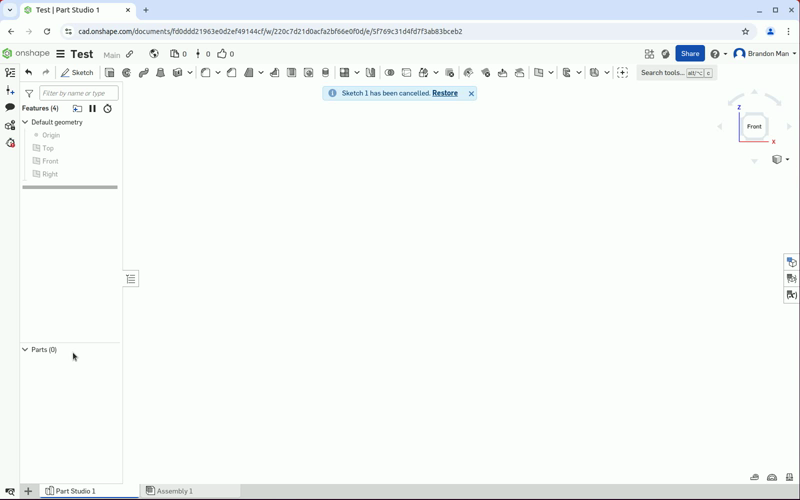
mouse_move(73, 352)
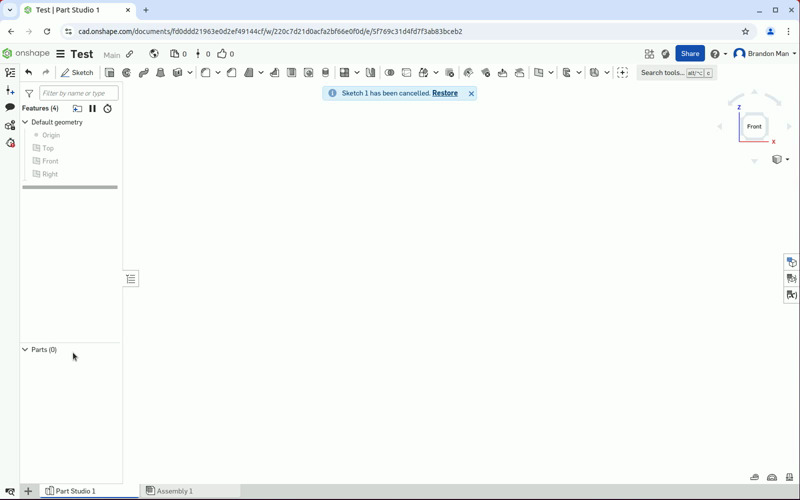
key(shift+y)
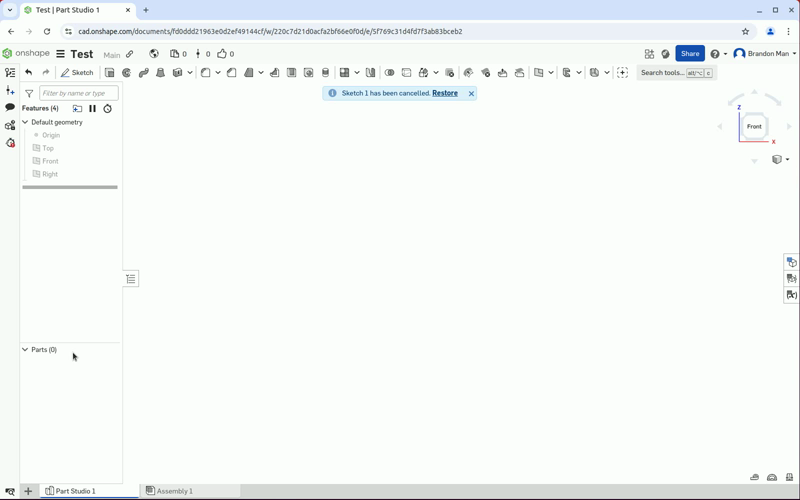
key(shift+s)
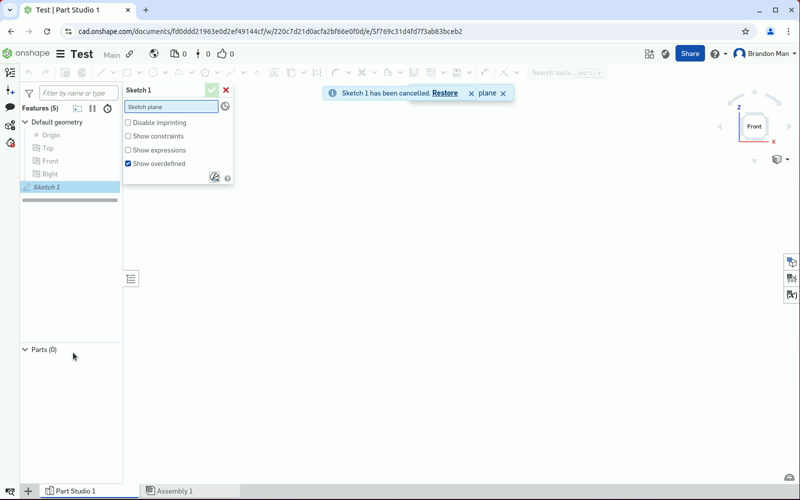
mouse_move(73, 163)
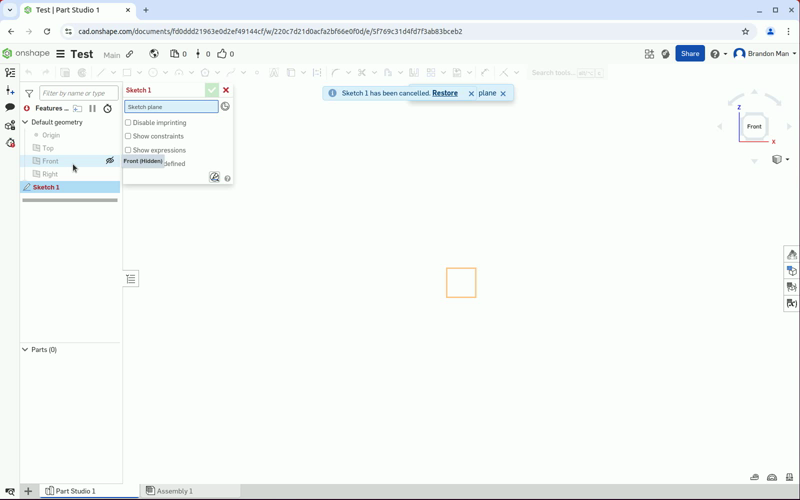
click(73, 163)
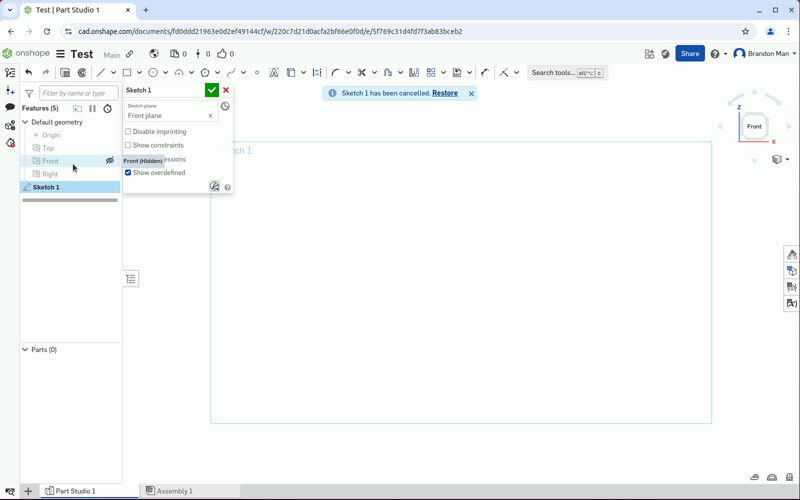
mouse_move(73, 352)
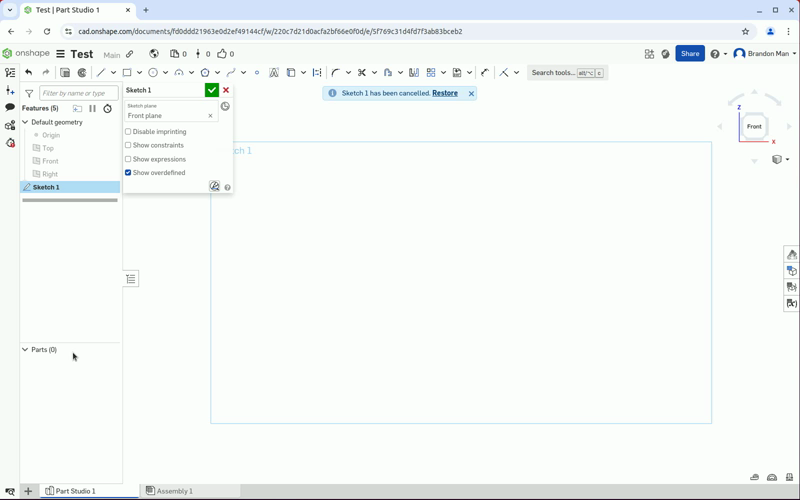
key(y)
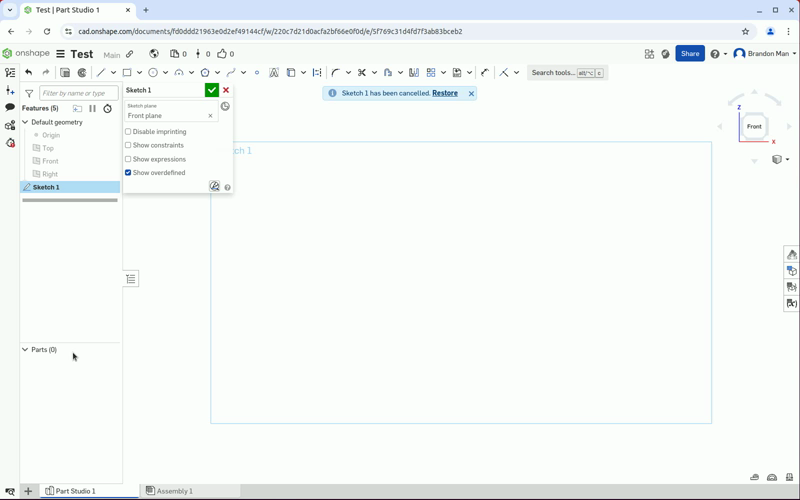
key(c)
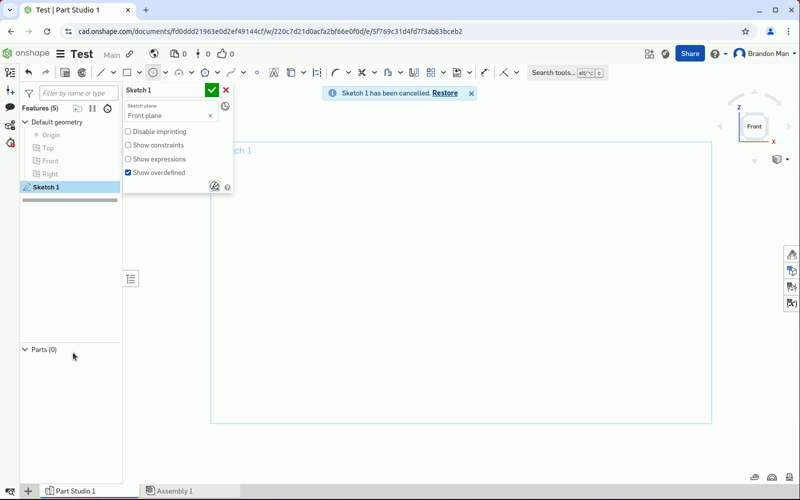
key_down(shift)
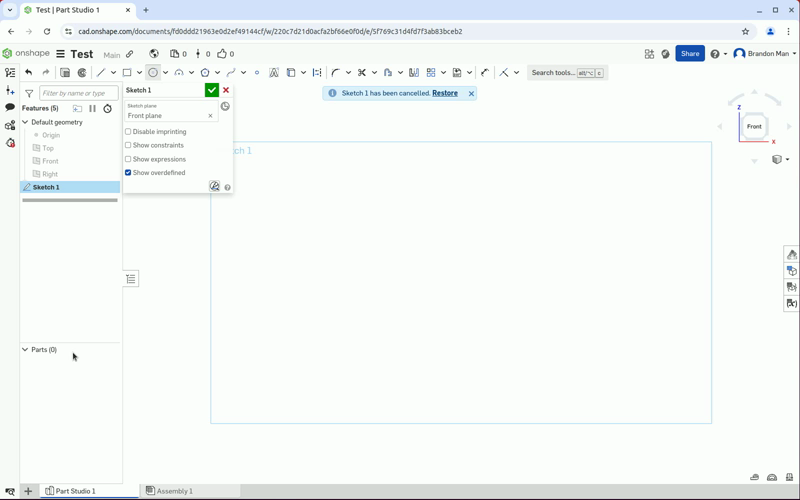
mouse_move(461, 282)
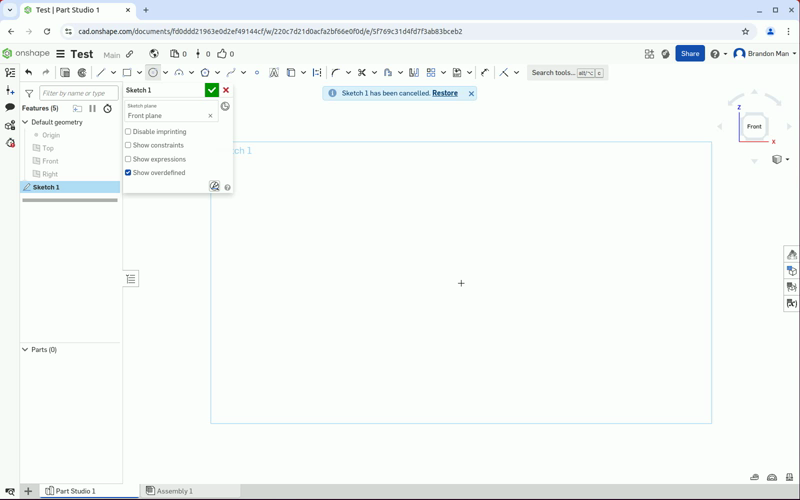
click(461, 282)
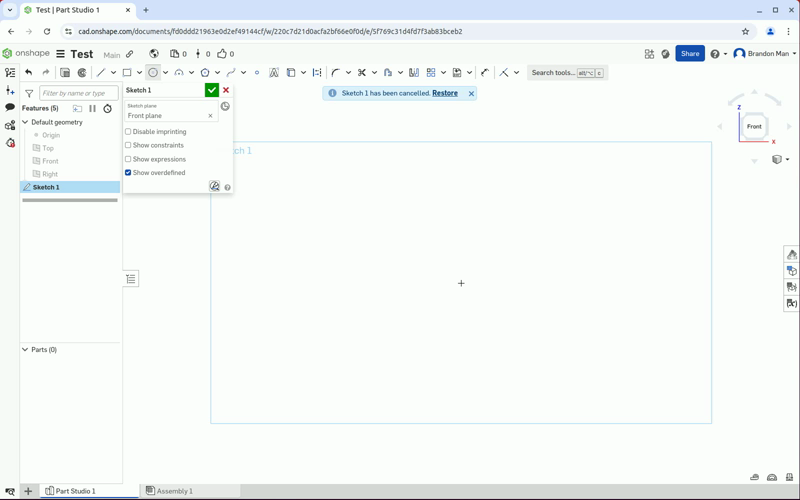
key_up(shift)
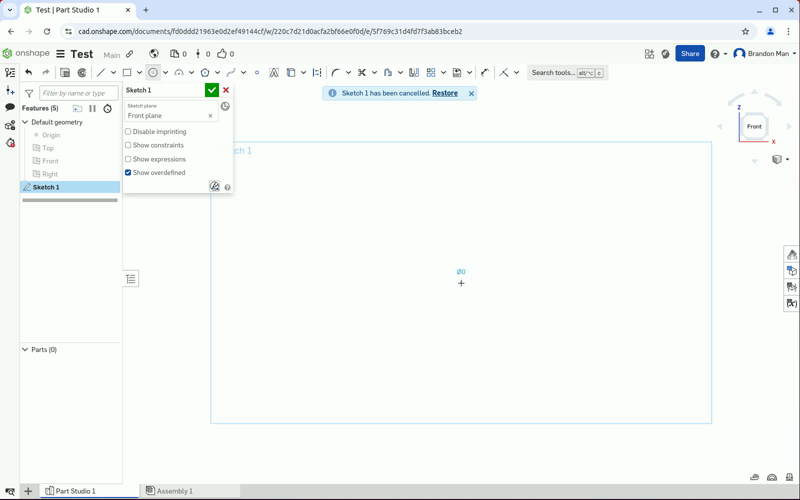
mouse_move(574, 282)
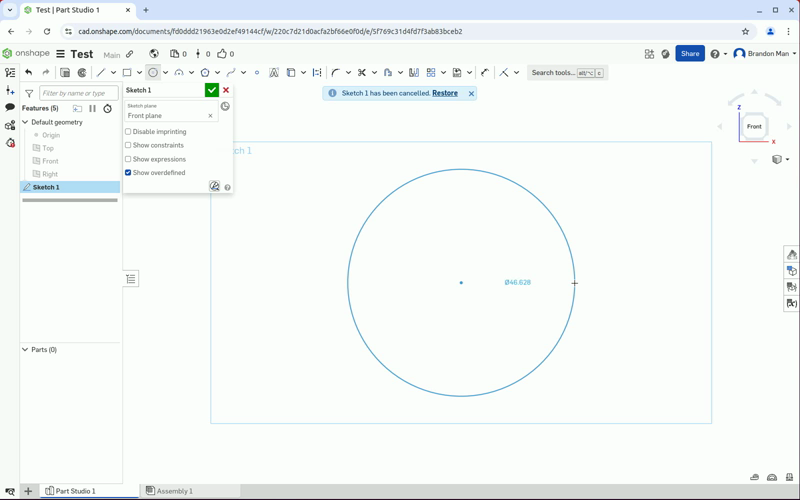
click(574, 282)
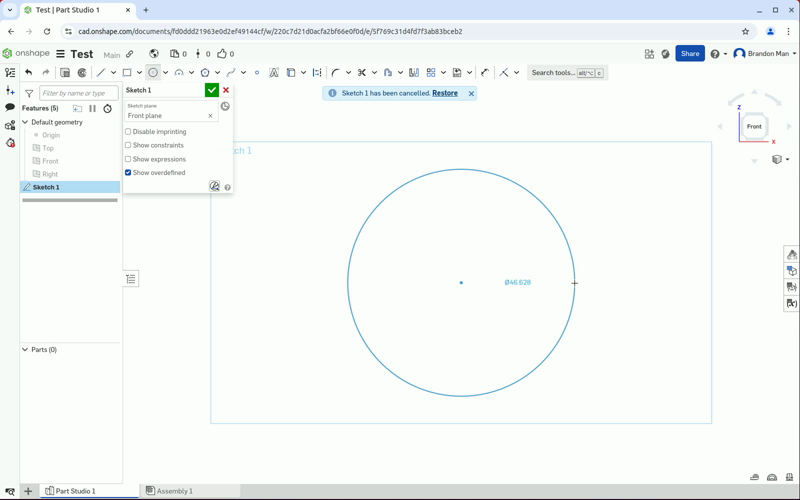
key(esc)
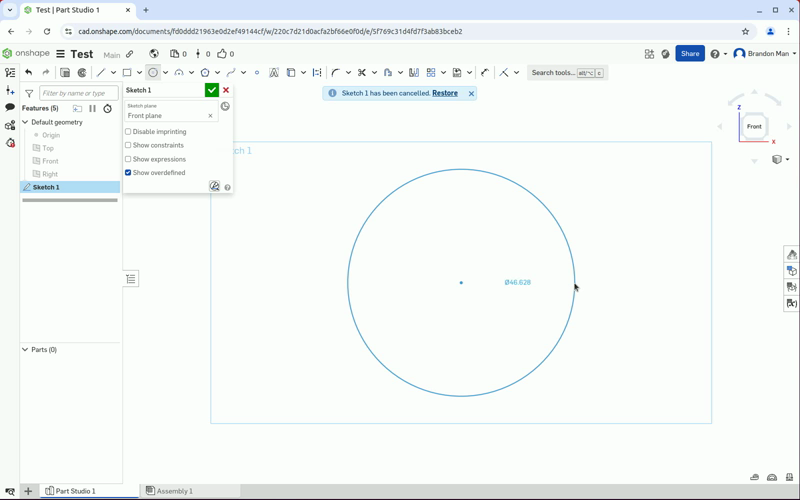
key(c)
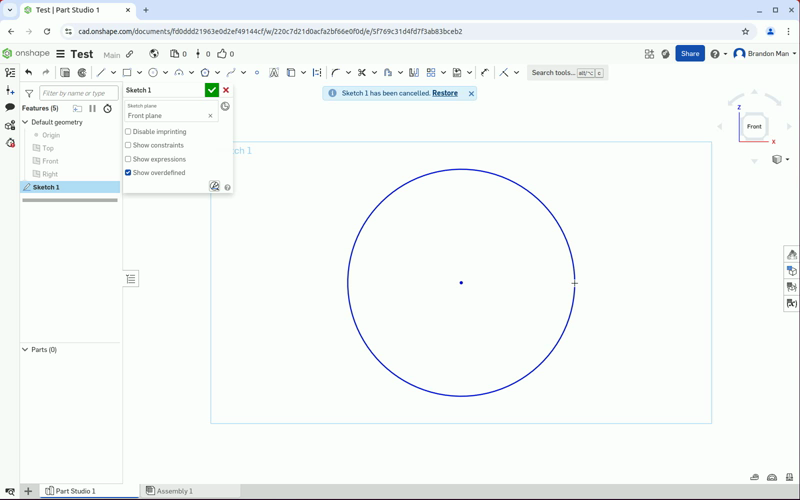
key_down(shift)
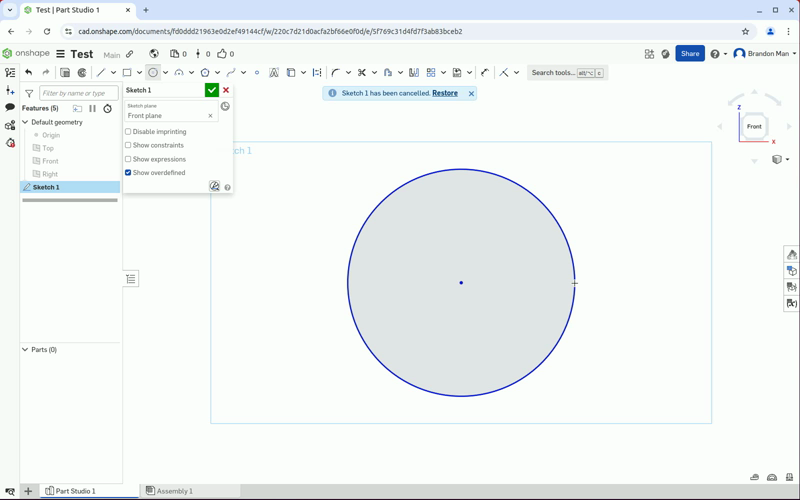
mouse_move(461, 282)
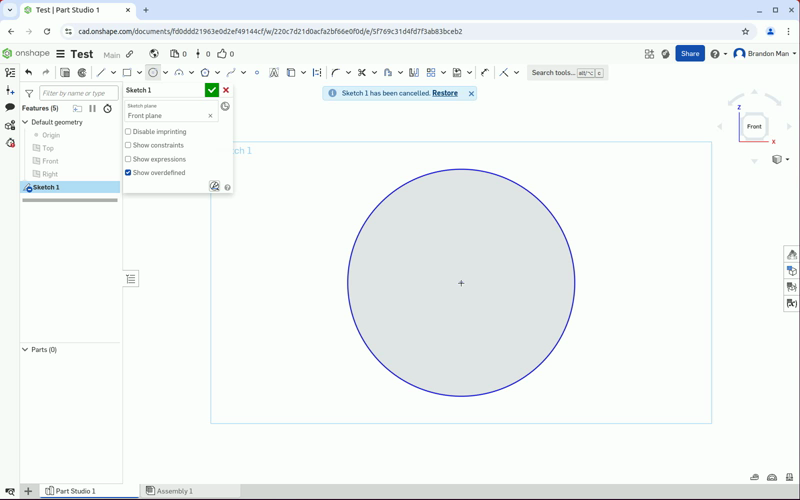
click(461, 282)
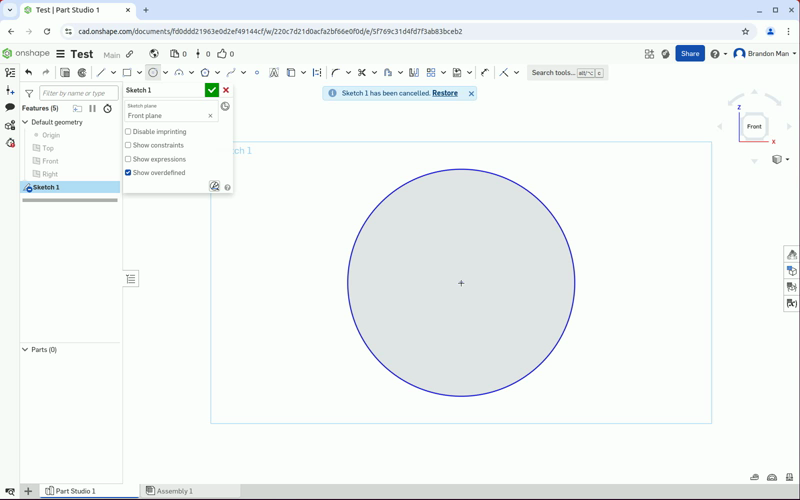
key_up(shift)
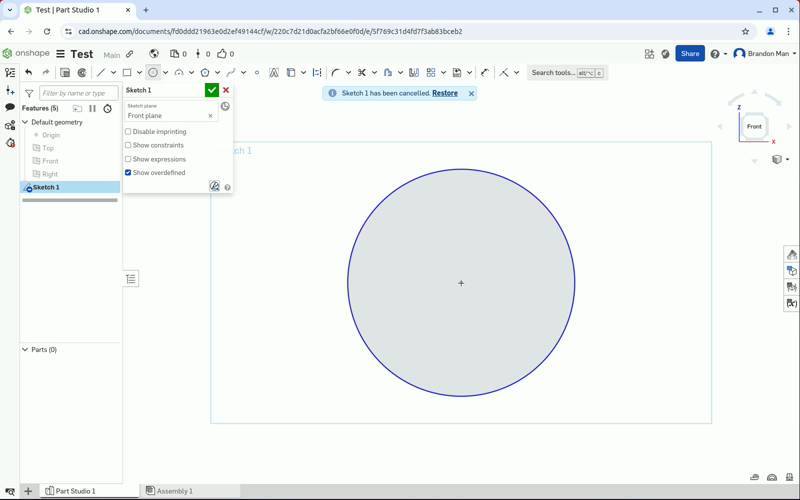
mouse_move(503, 282)
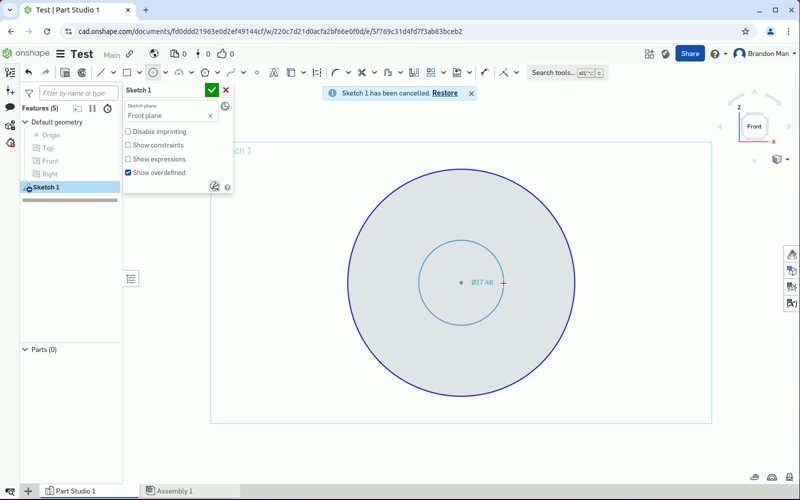
click(503, 282)
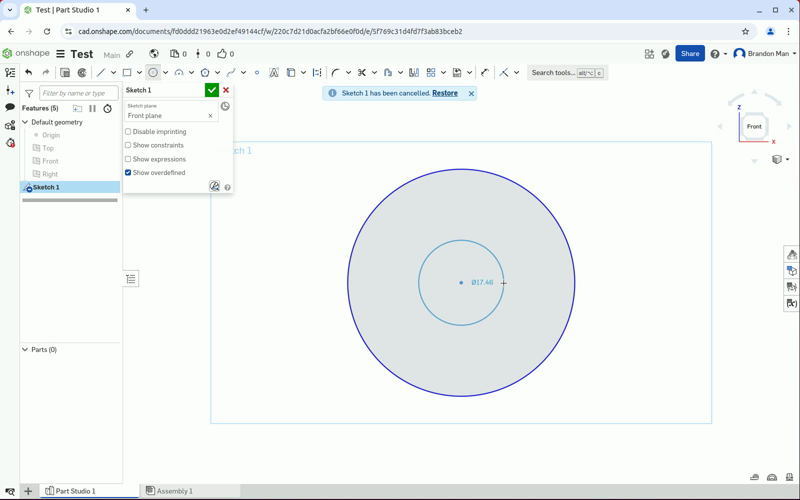
key(esc)
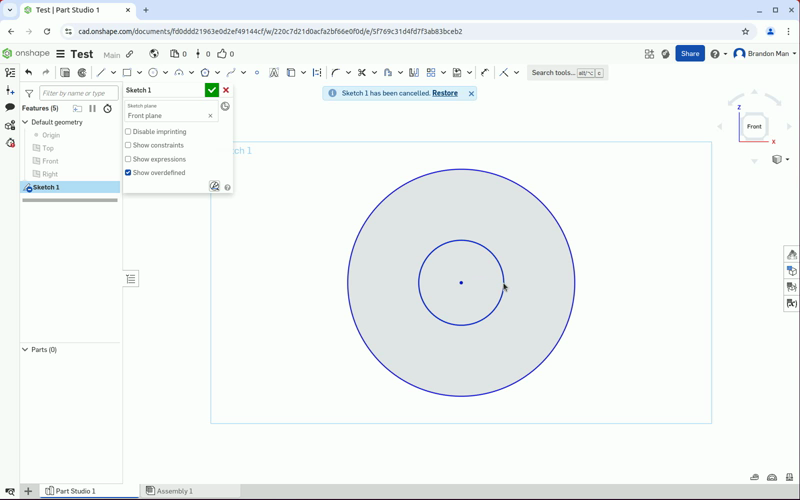
mouse_move(452, 197)
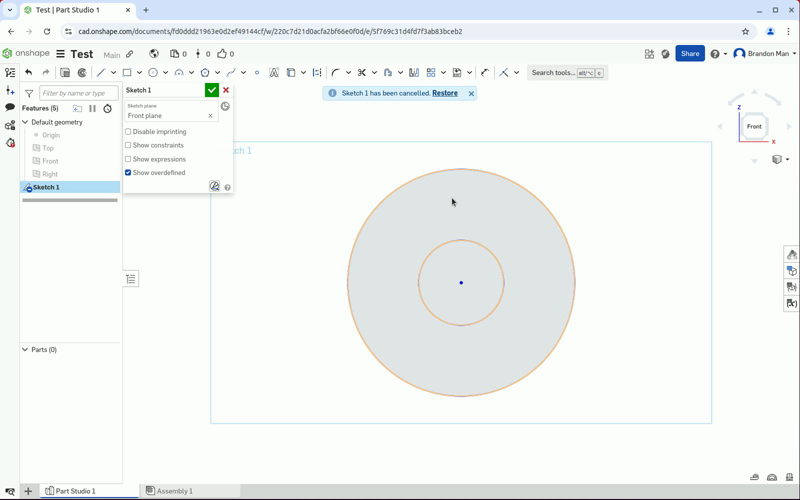
click(452, 197)
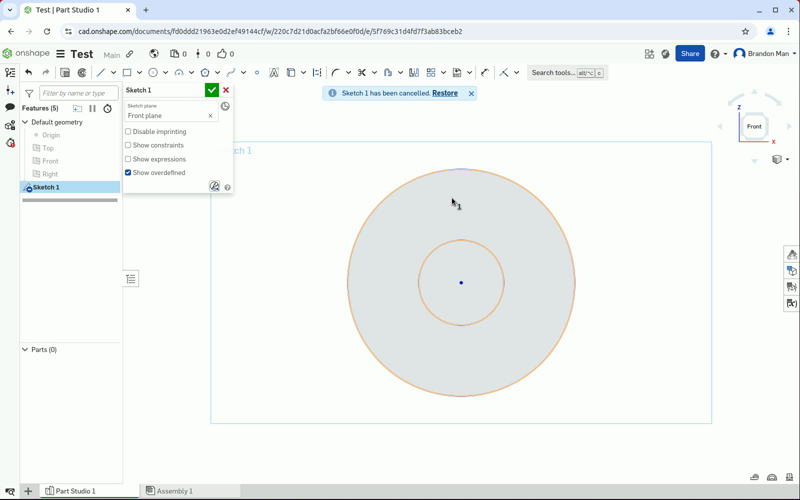
mouse_move(73, 352)
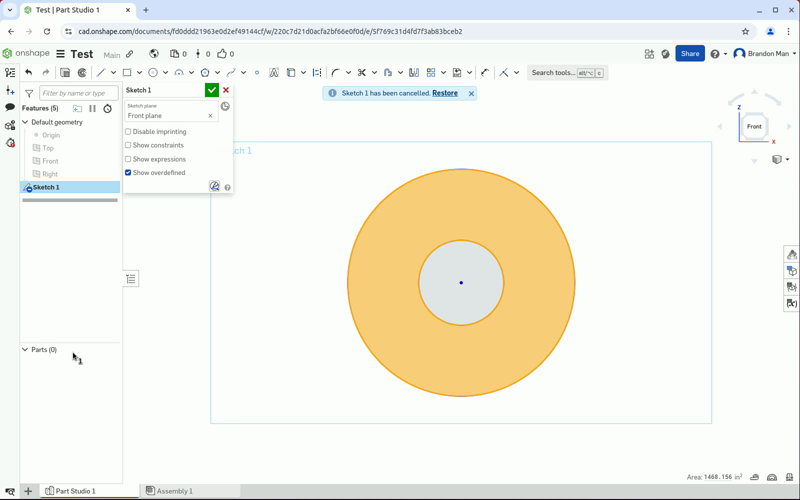
key(shift+y)
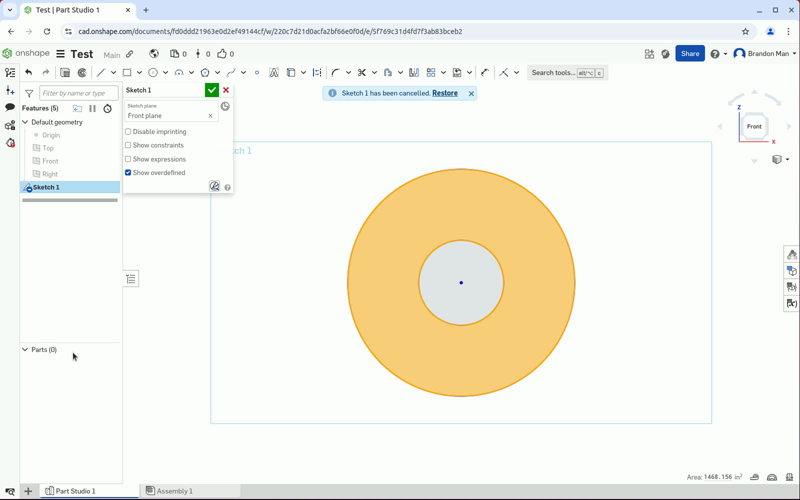
key(shift+e)
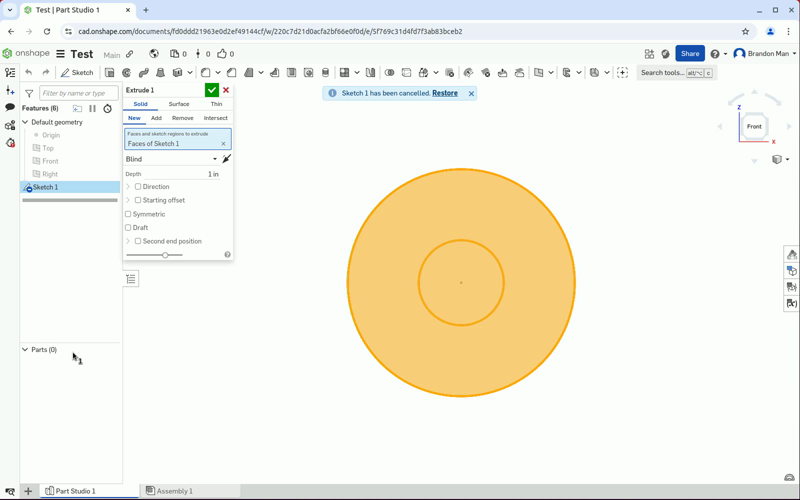
mouse_move(143, 106)
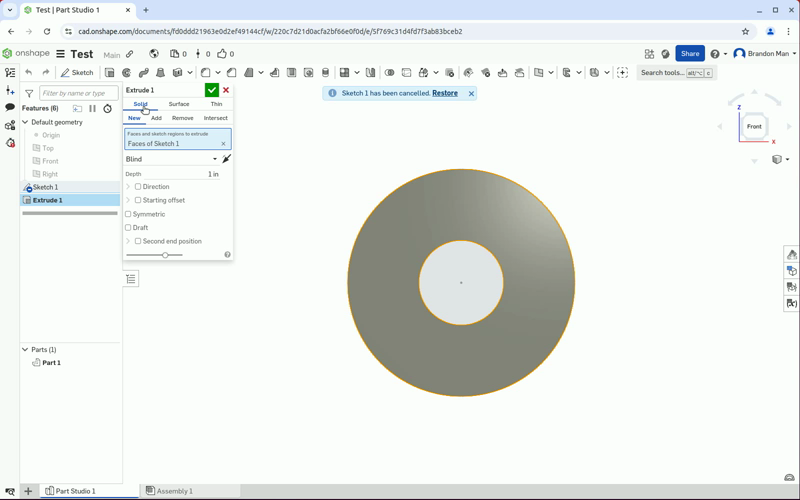
click(143, 106)
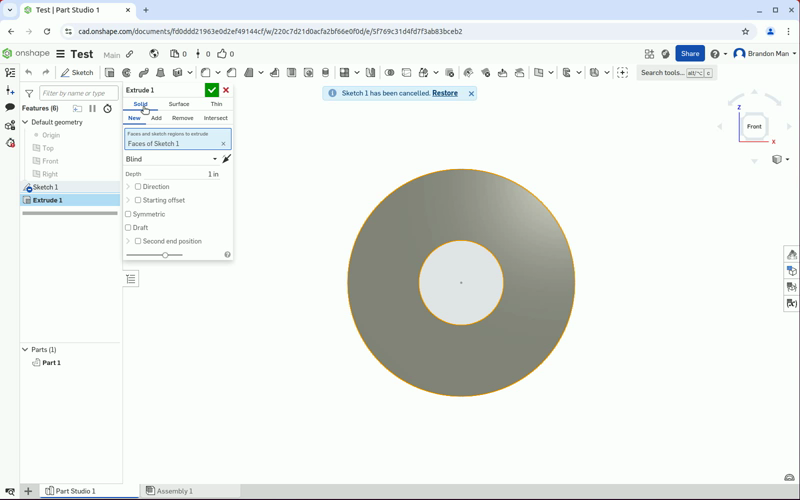
mouse_move(137, 120)
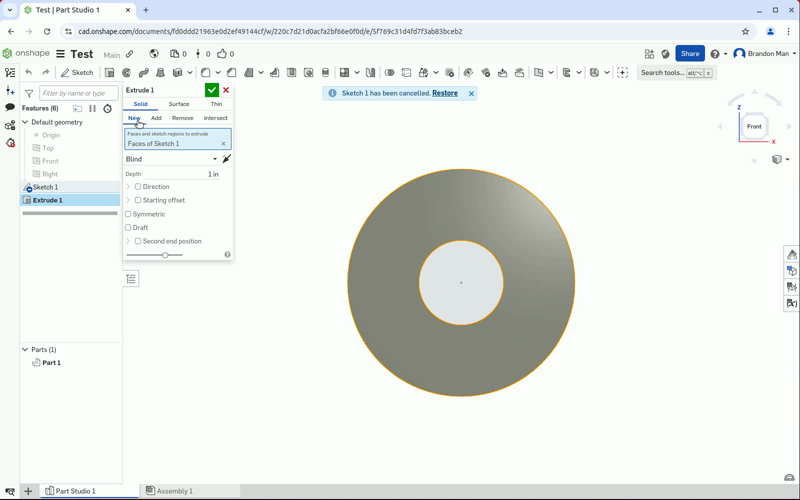
click(137, 120)
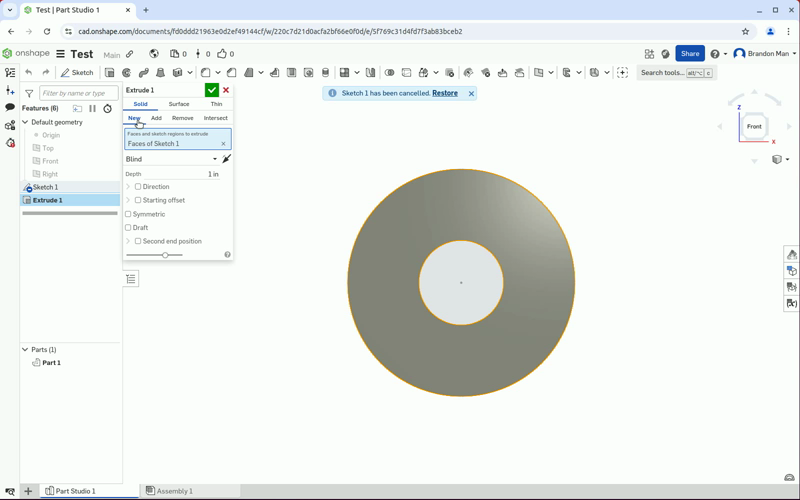
key(tab, 4)
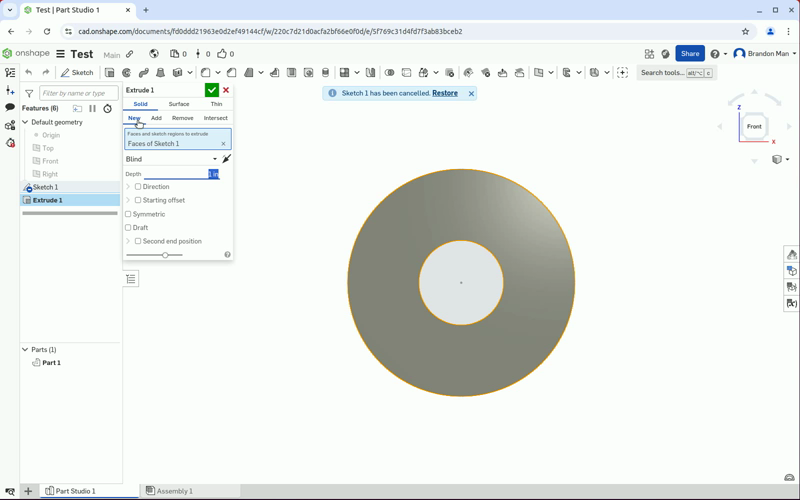
text(4.814)
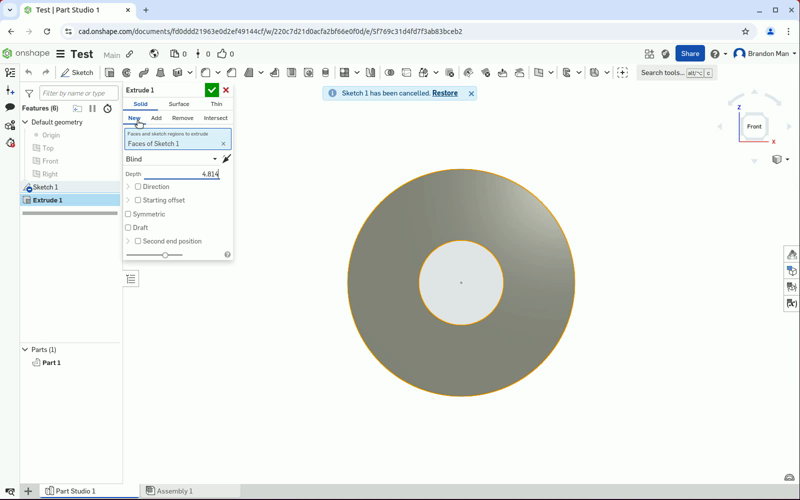
key(enter)
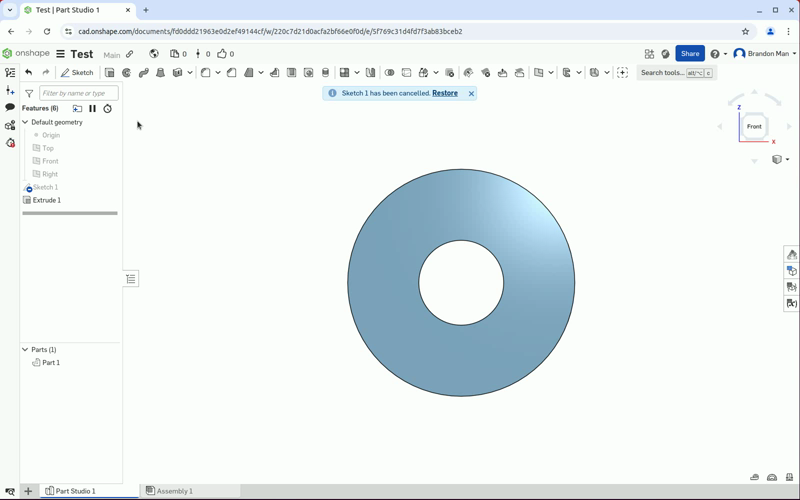
key(shift+h)
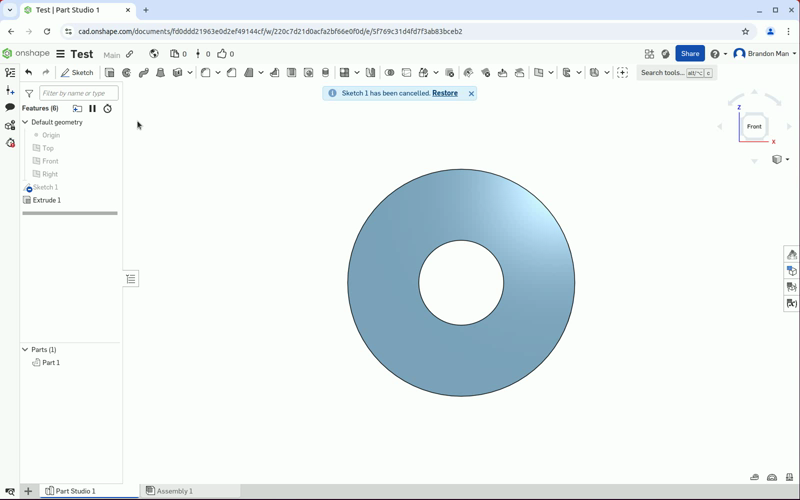
key(shift+h)
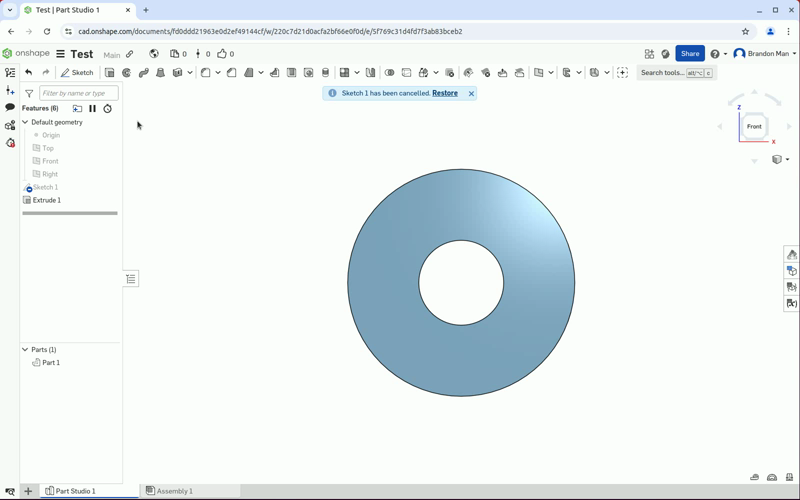
mouse_move(73, 189)
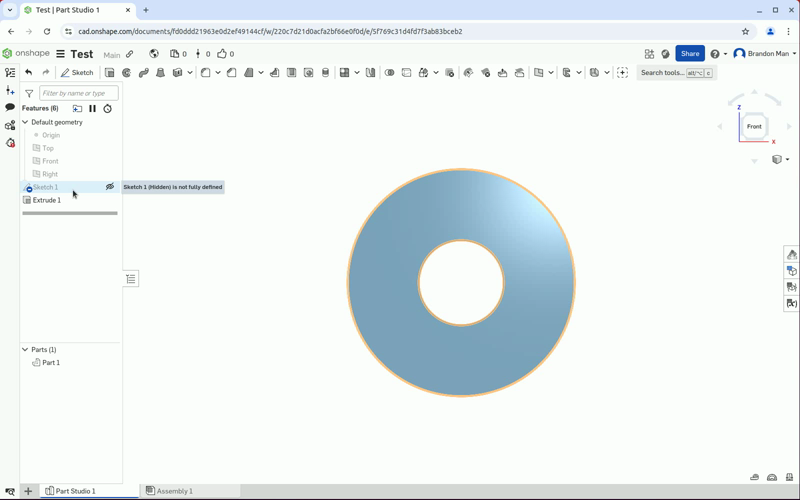
click(73, 189)
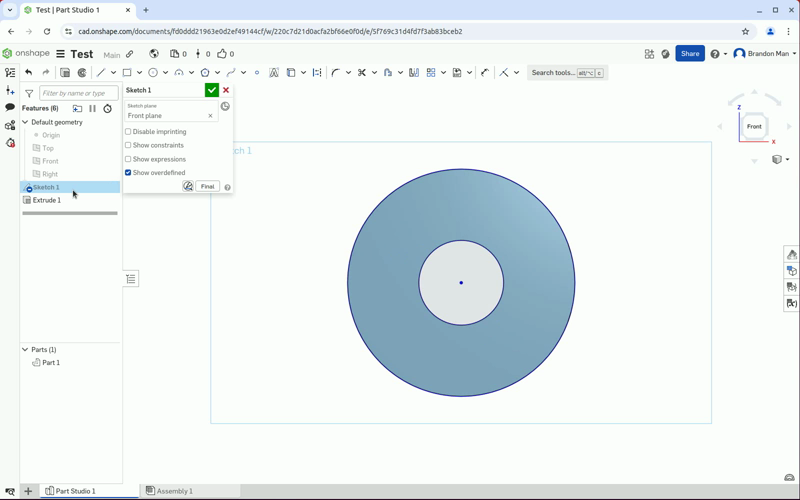
mouse_move(229, 92)
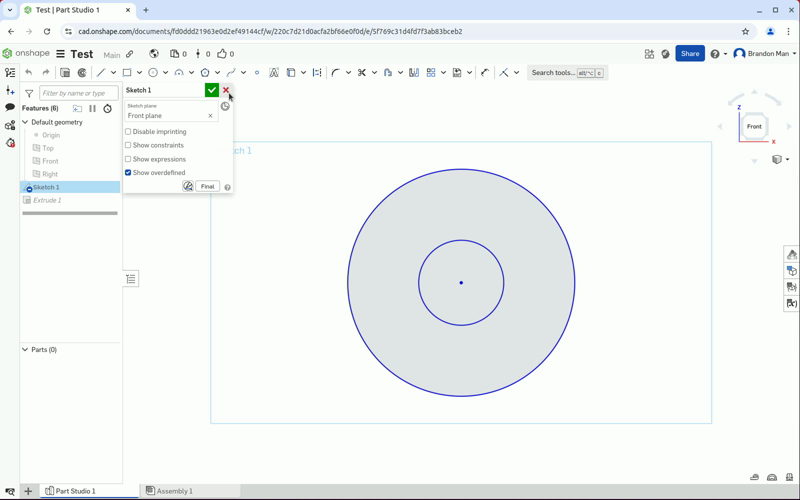
click(229, 92)
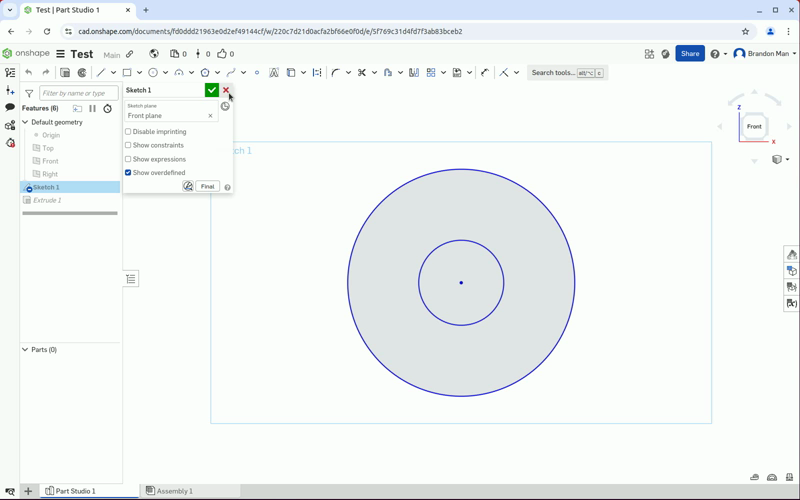
key(shift+s)
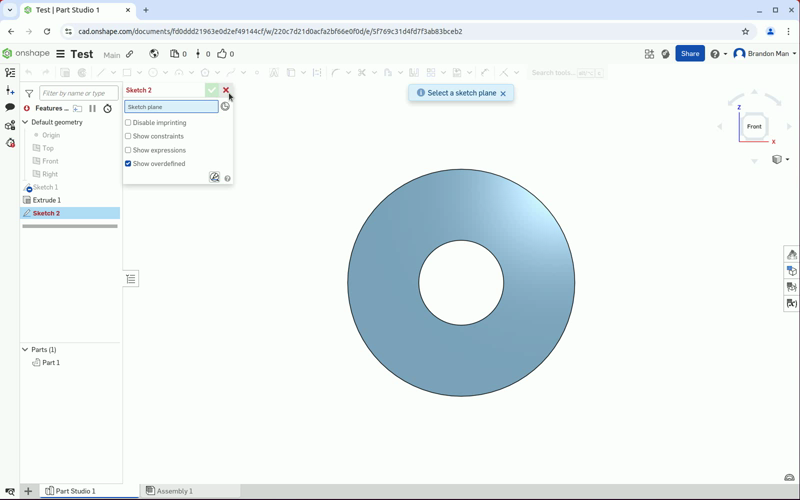
mouse_move(73, 163)
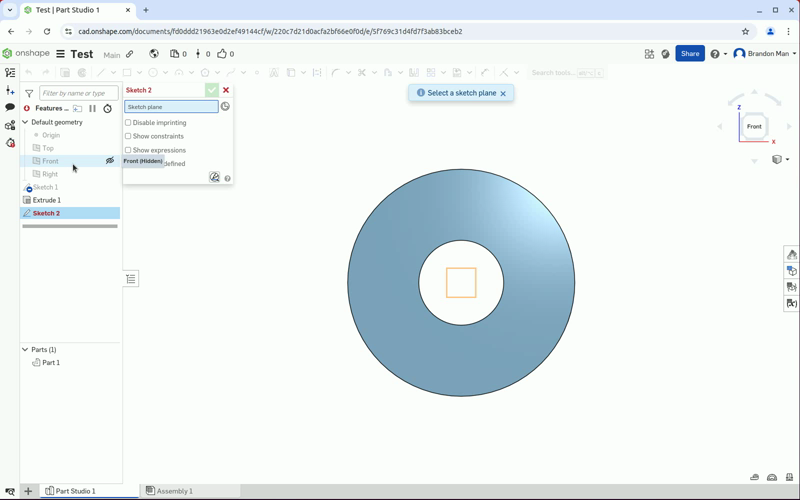
click(73, 163)
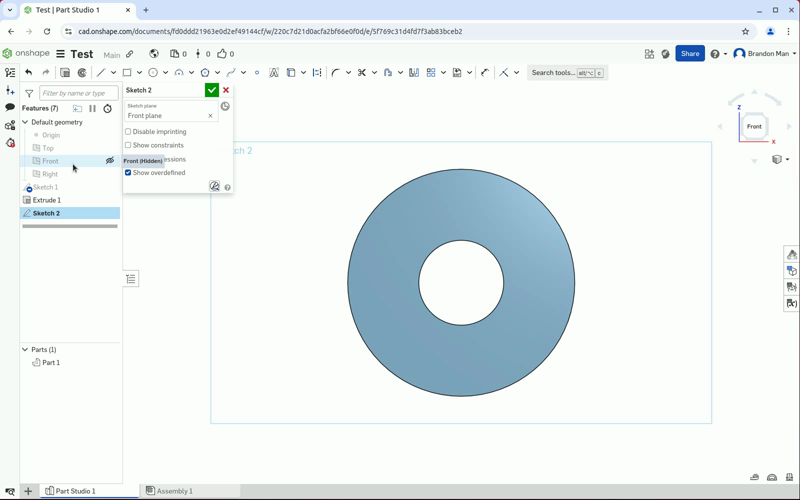
mouse_move(73, 352)
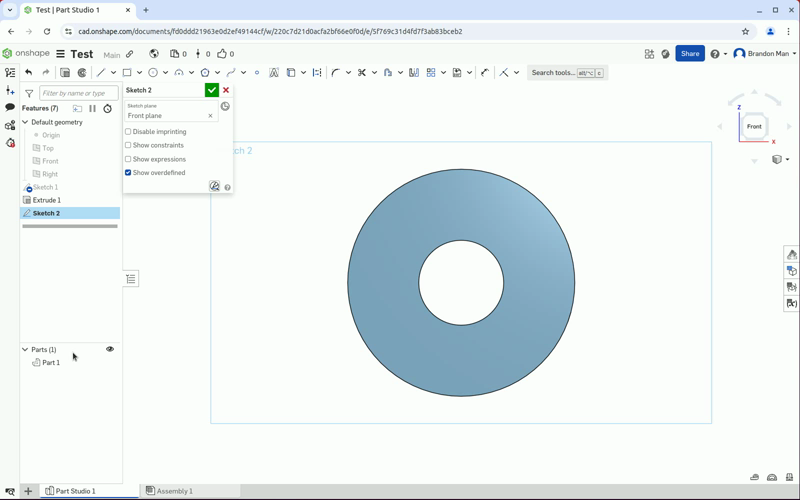
key(y)
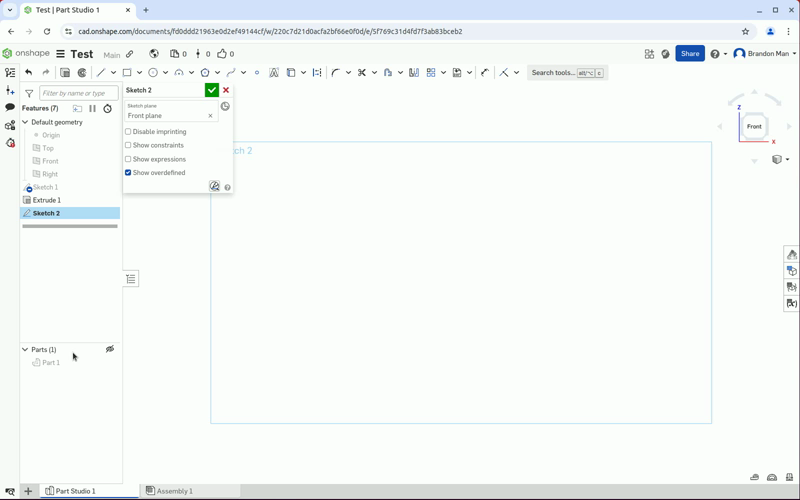
key(c)
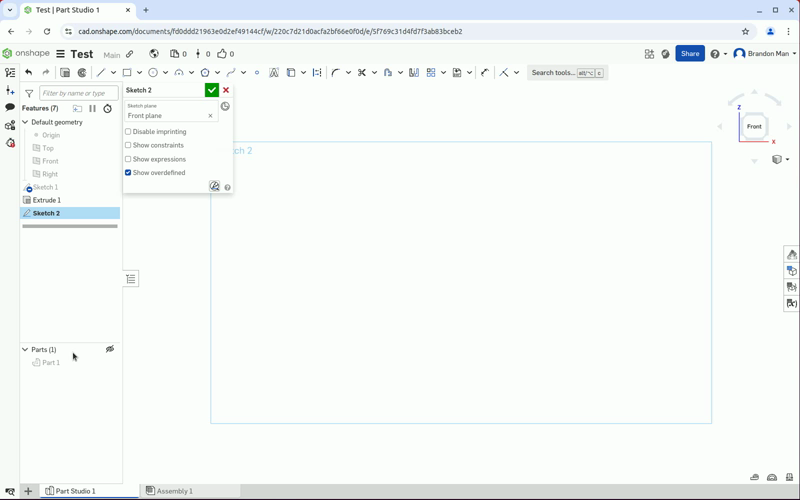
key_down(shift)
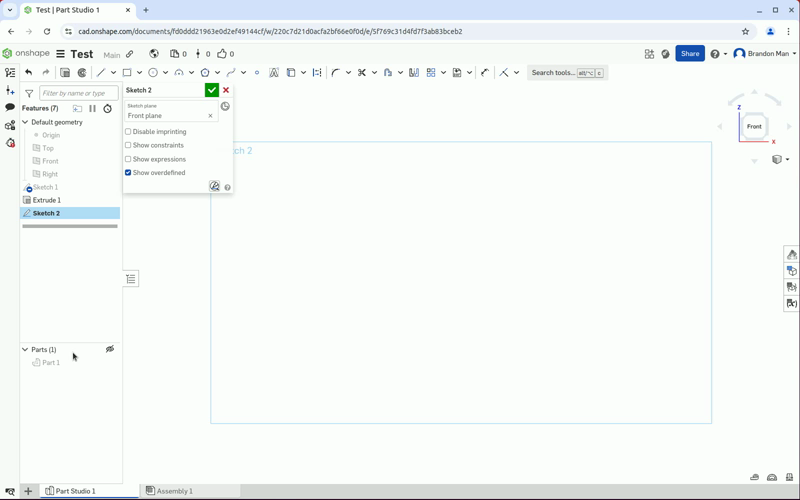
mouse_move(460, 282)
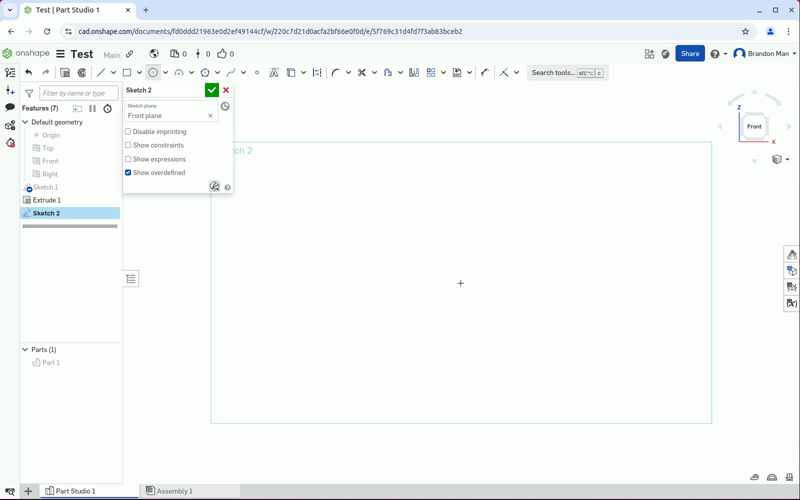
click(460, 282)
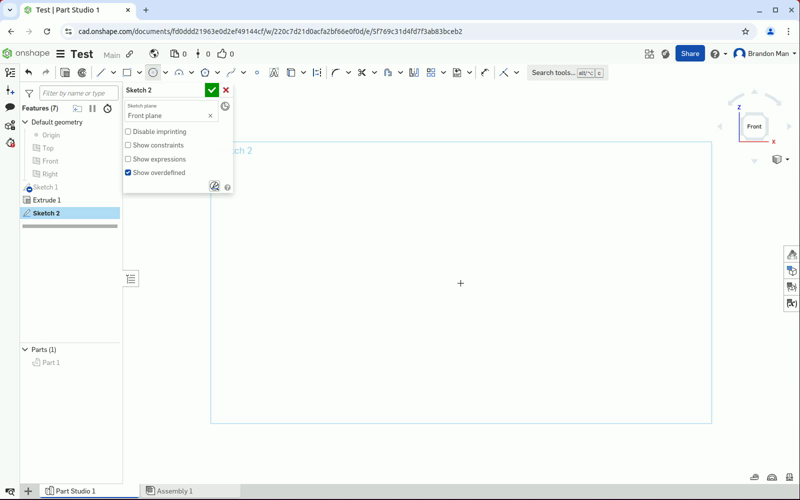
key_up(shift)
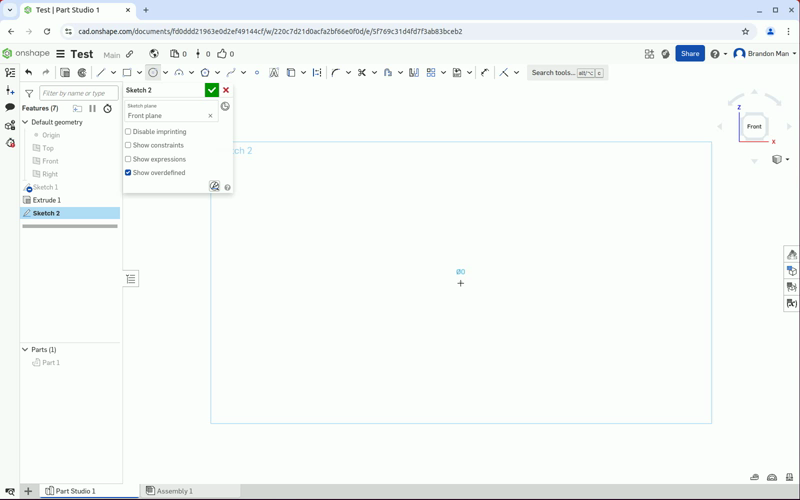
mouse_move(503, 282)
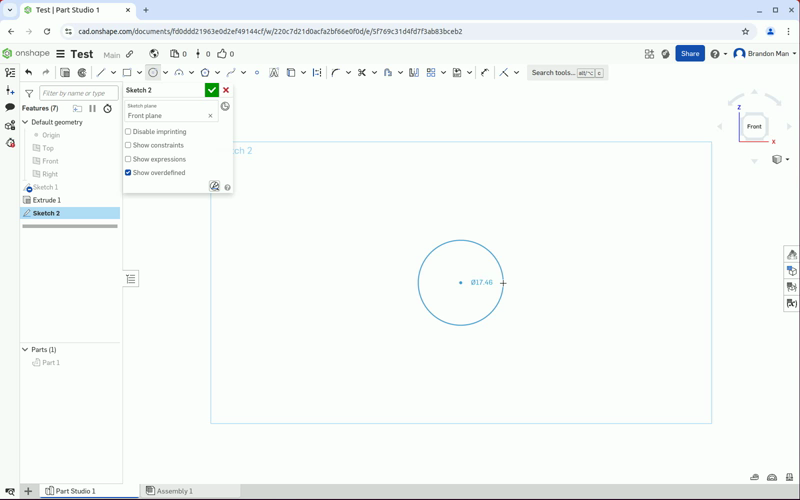
click(503, 282)
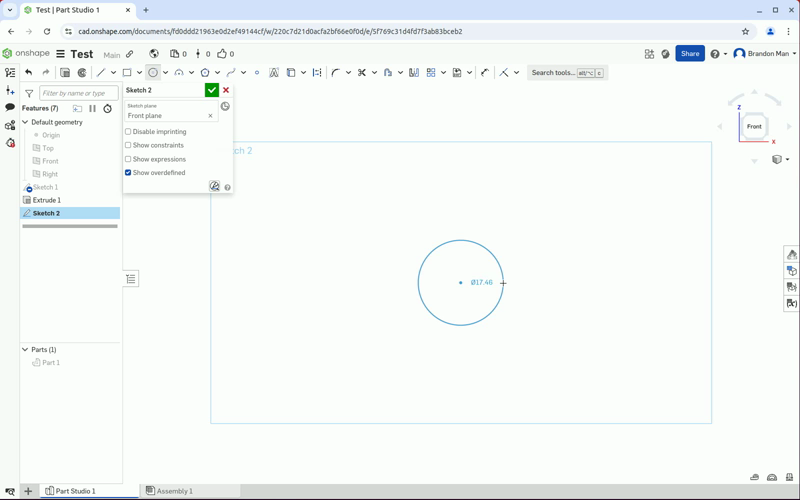
key(esc)
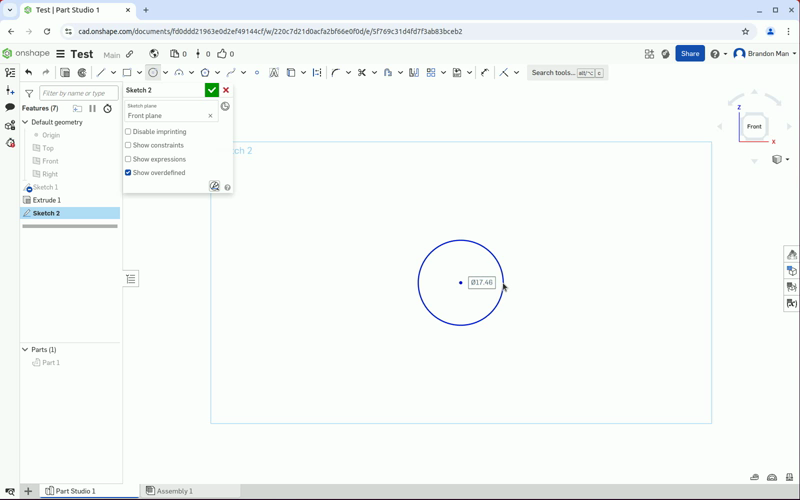
mouse_move(491, 261)
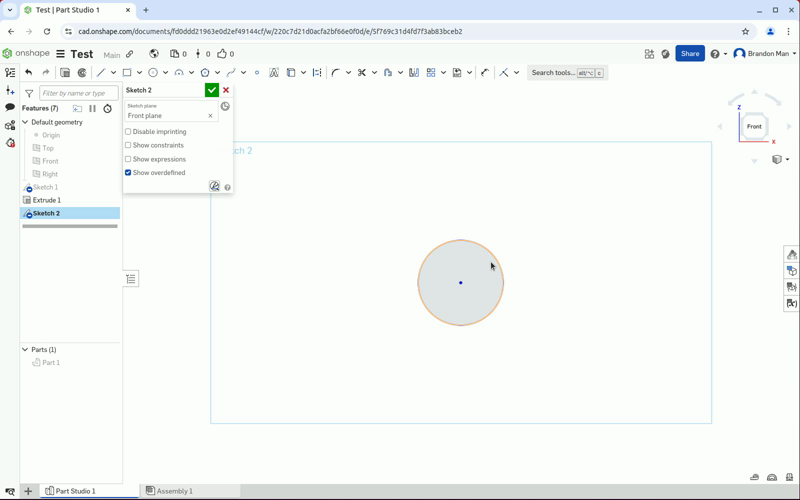
click(491, 261)
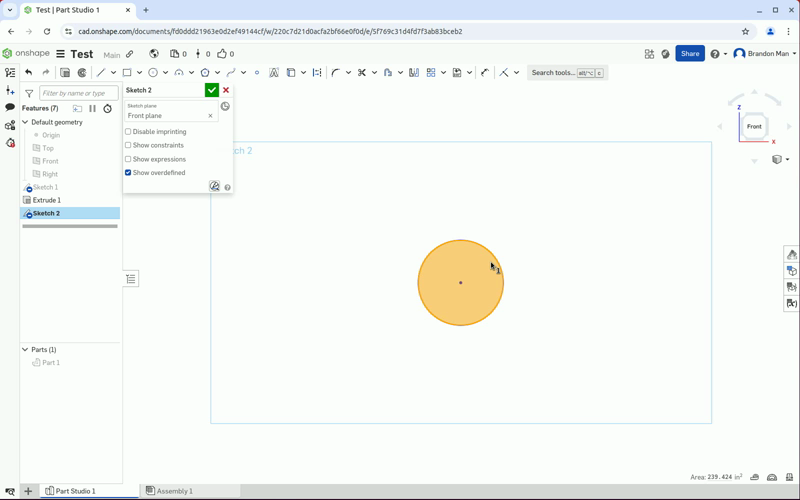
mouse_move(73, 352)
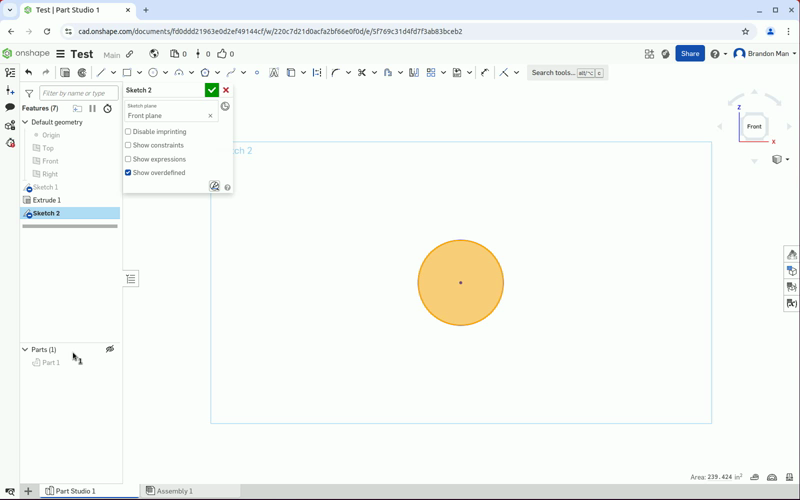
key(shift+y)
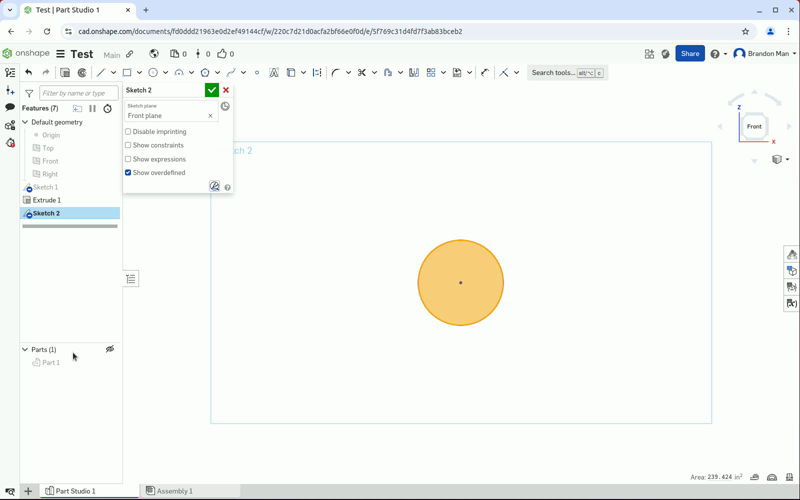
key(shift+e)
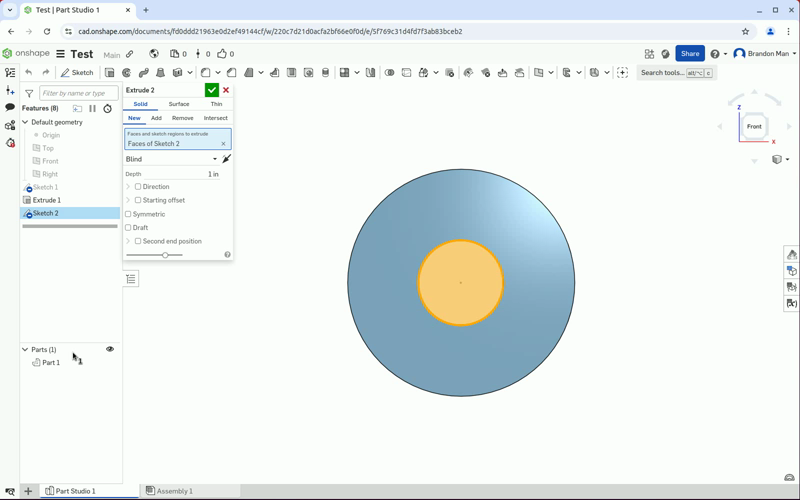
mouse_move(143, 106)
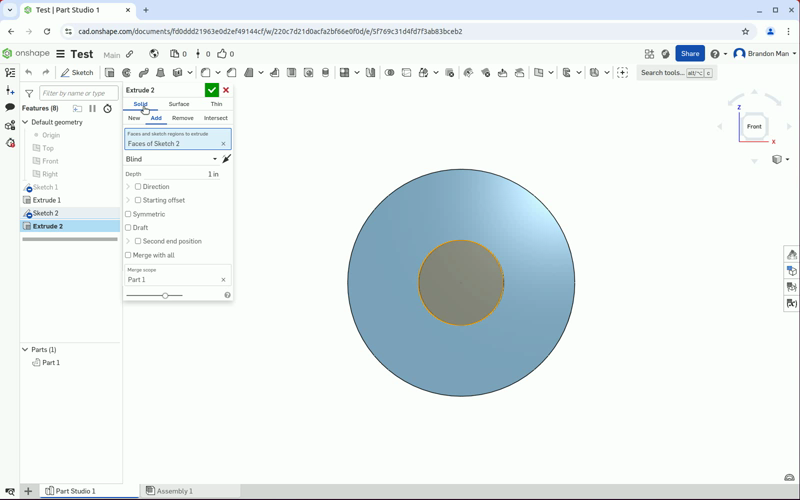
click(143, 106)
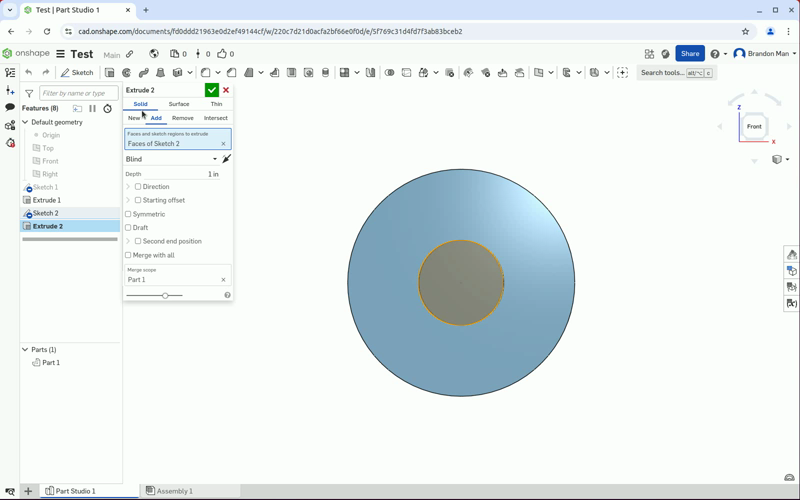
mouse_move(137, 120)
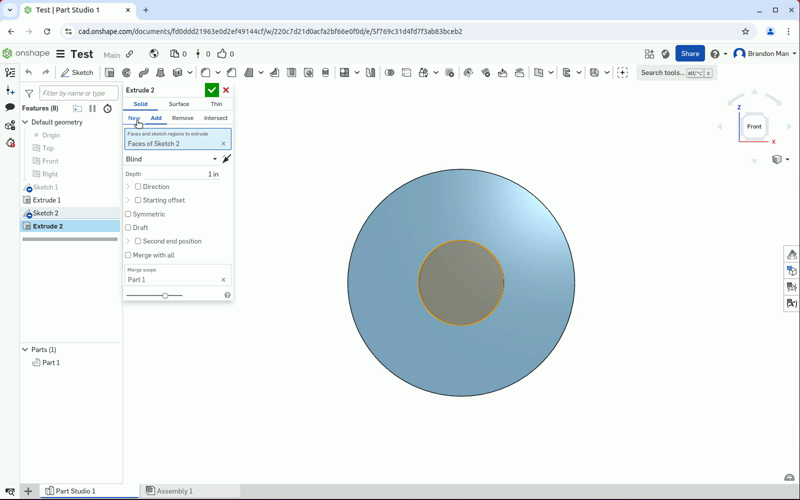
click(137, 120)
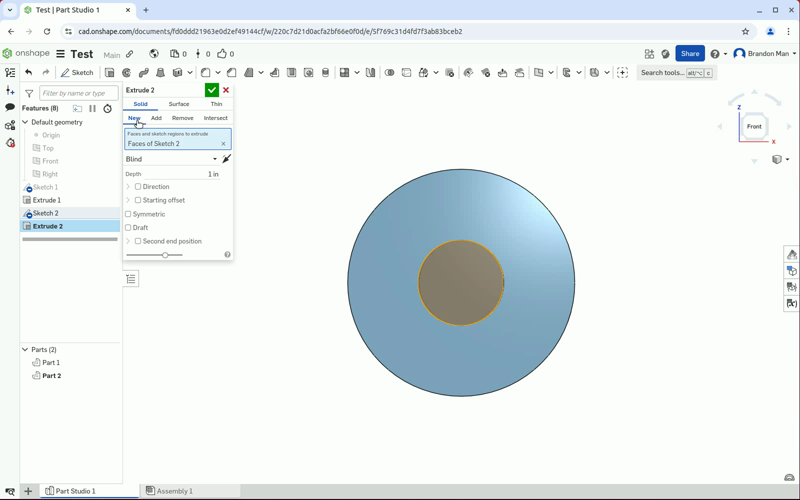
key(tab, 4)
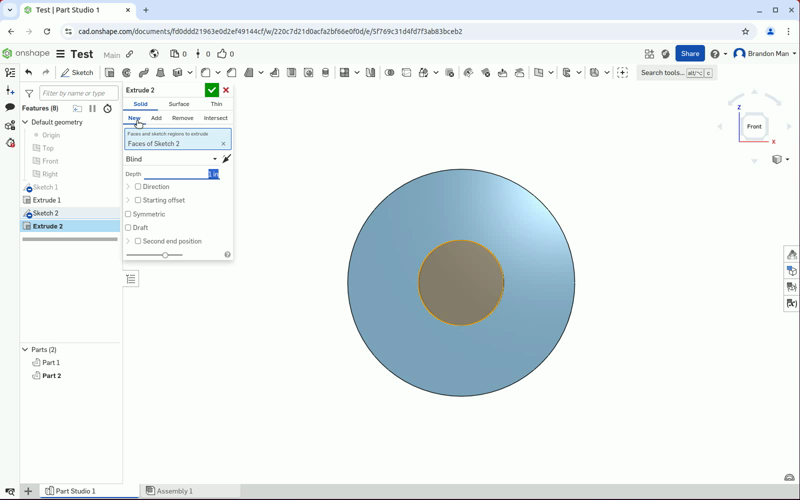
text(4.814)
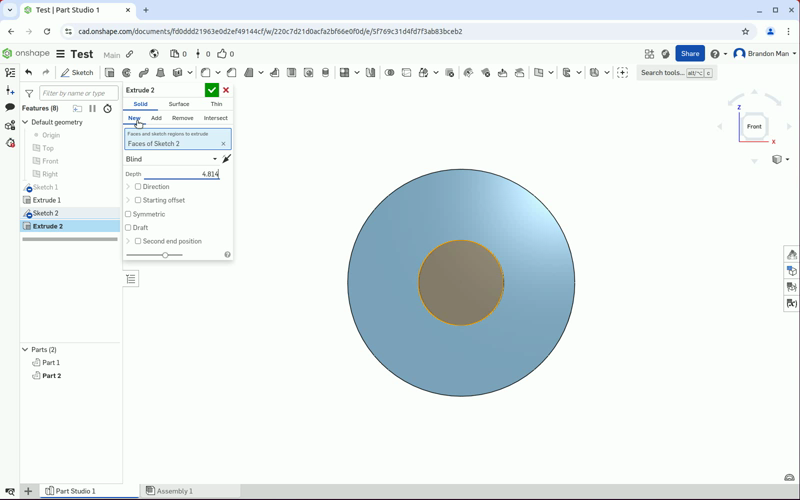
key(enter)
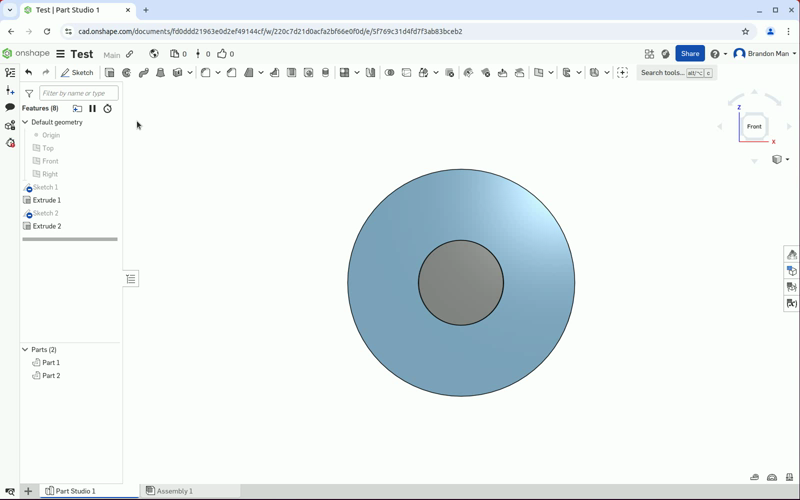
key(shift+h)
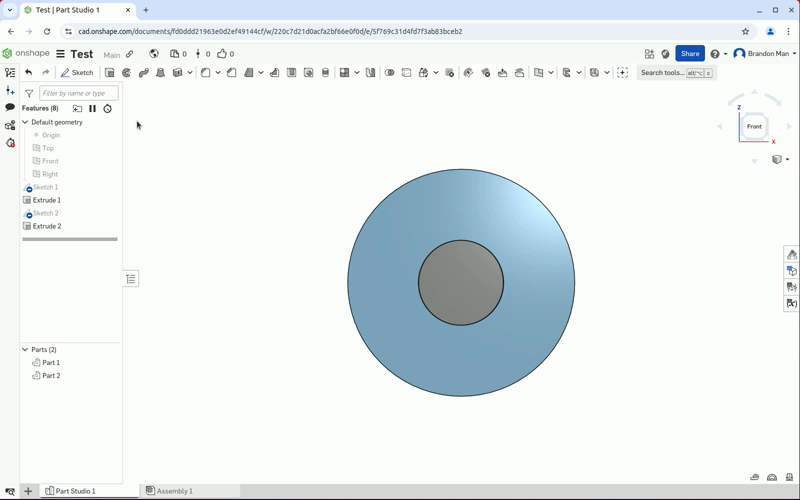
key(shift+h)
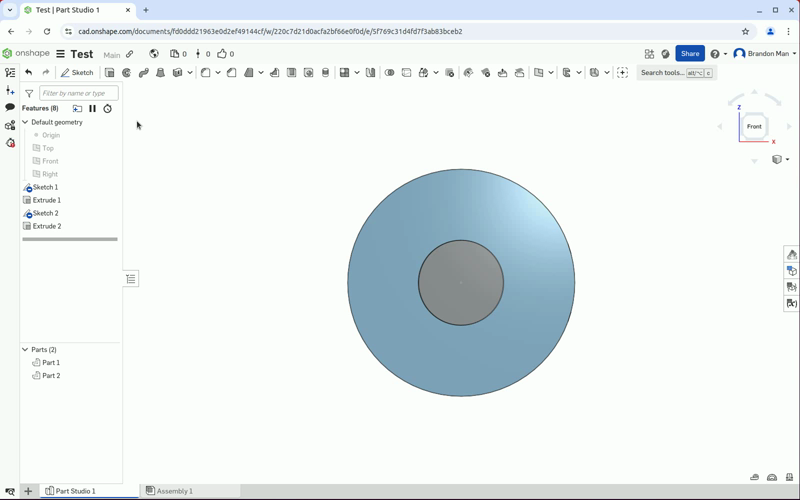
key(shift+7)
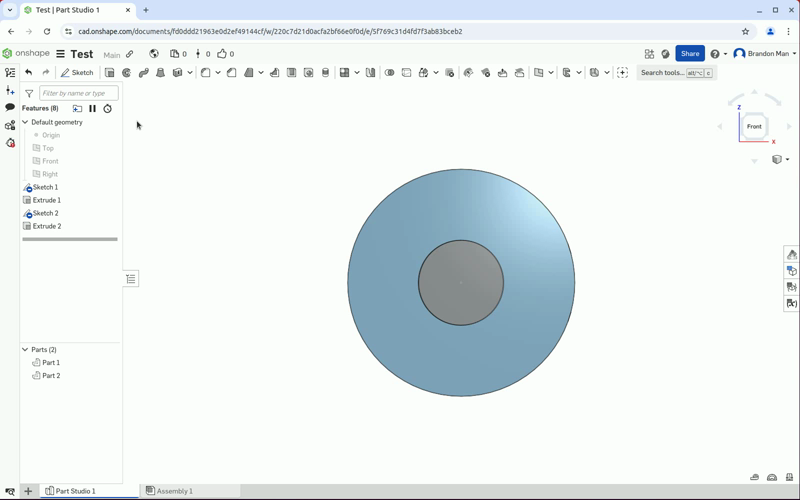
key(left, 2)
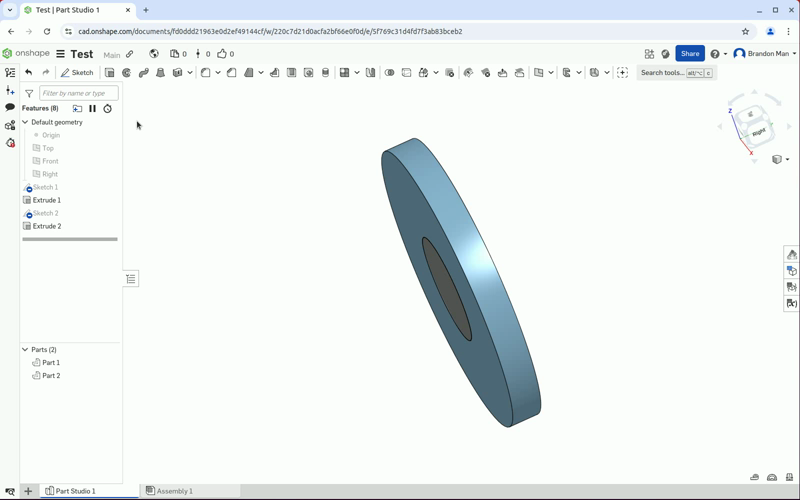
key(down, 2)
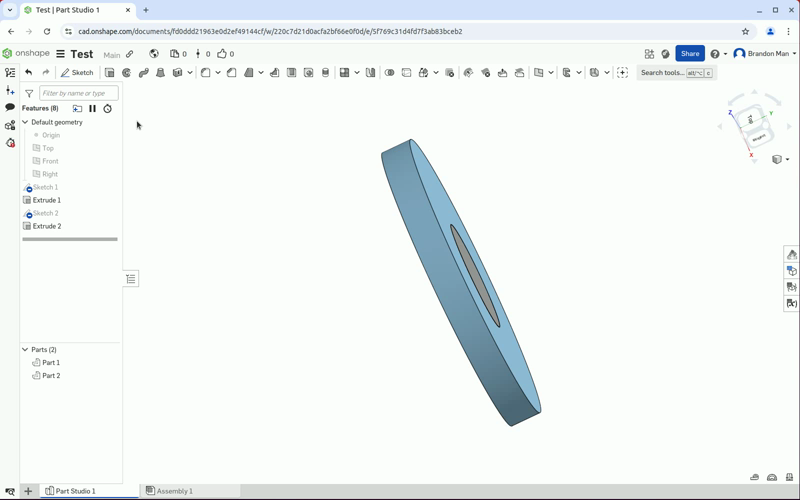
key(up, 2)
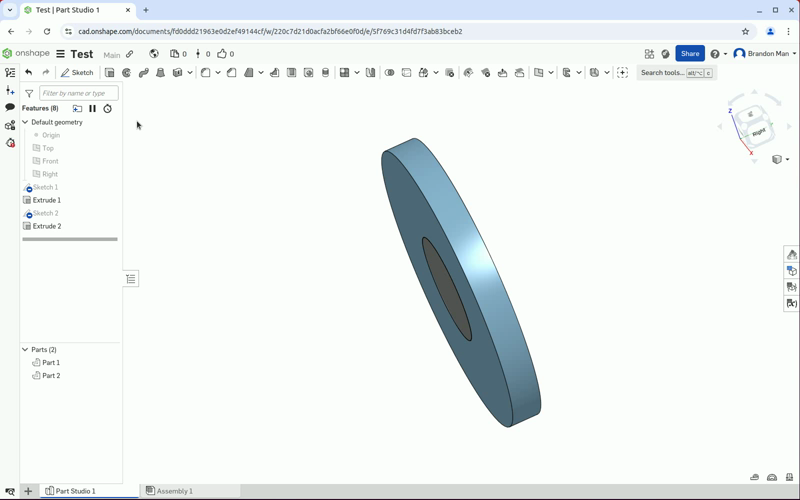
key(right, 2)
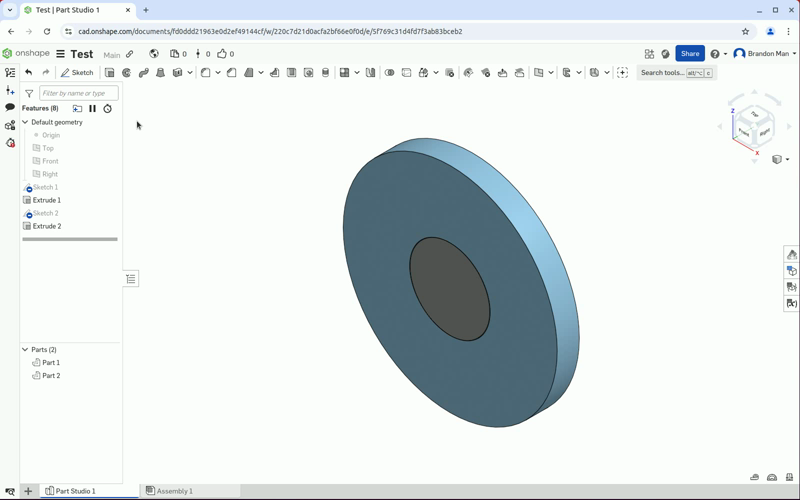
mouse_move(73, 189)
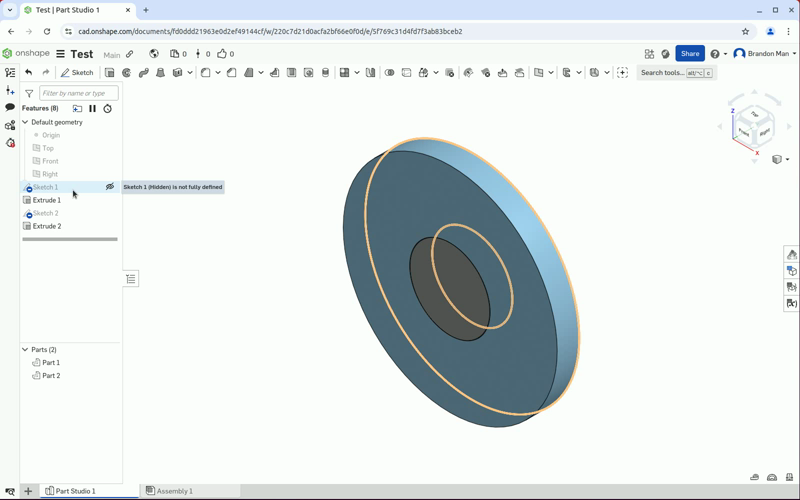
click(73, 189)